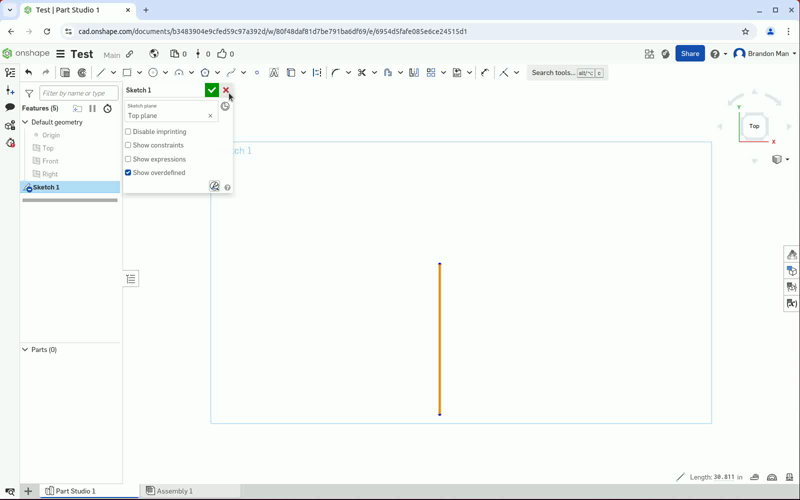
key(shift+h)
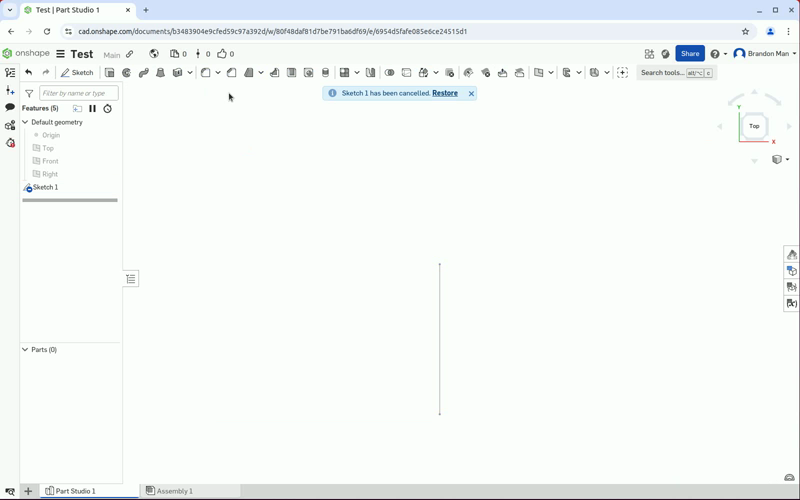
key(shift+s)
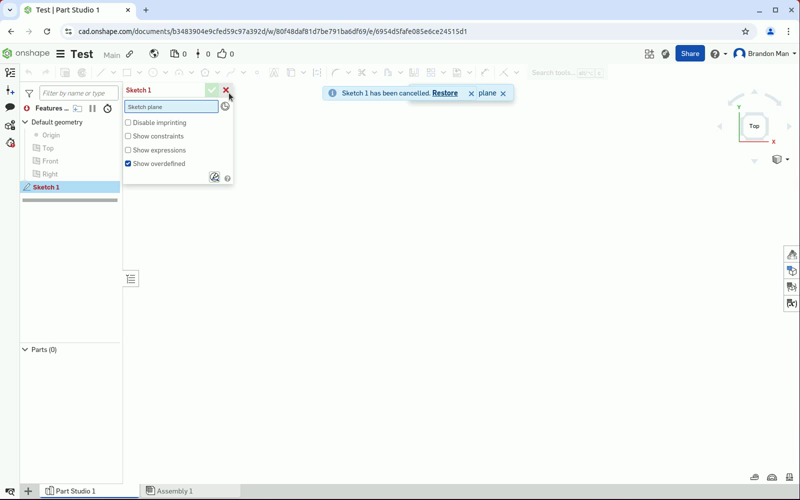
mouse_move(73, 150)
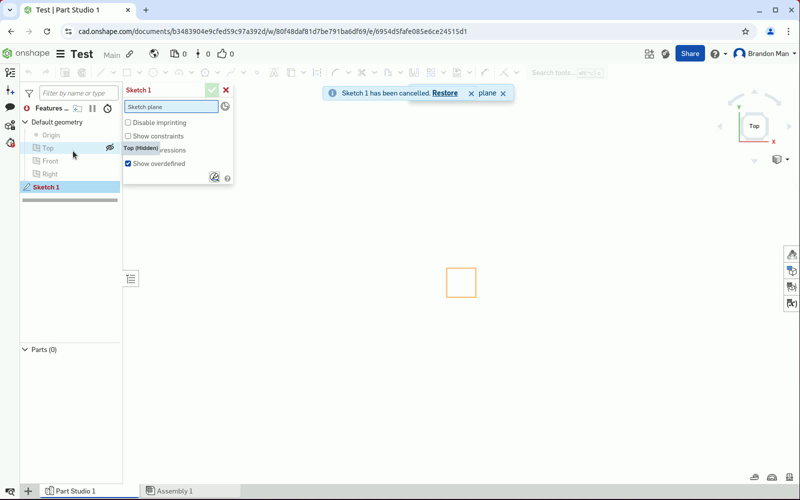
click(73, 150)
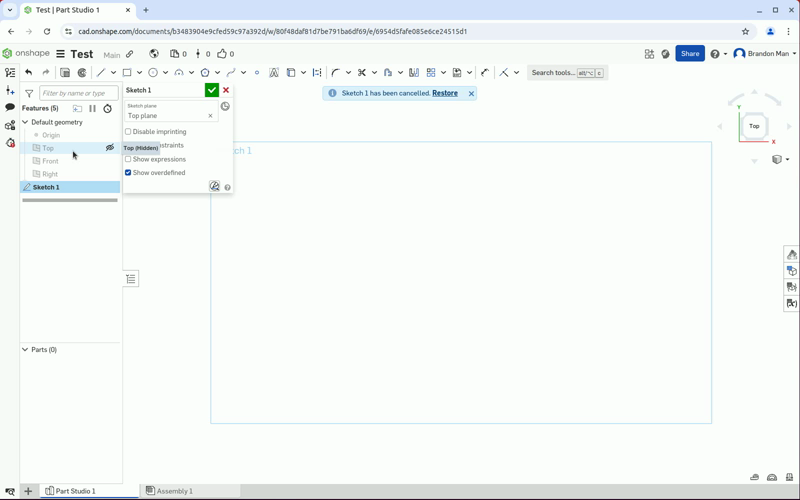
mouse_move(73, 352)
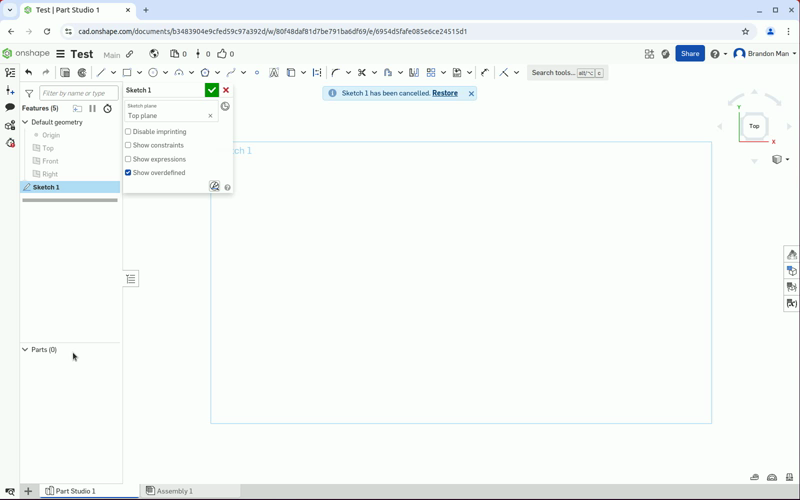
key(y)
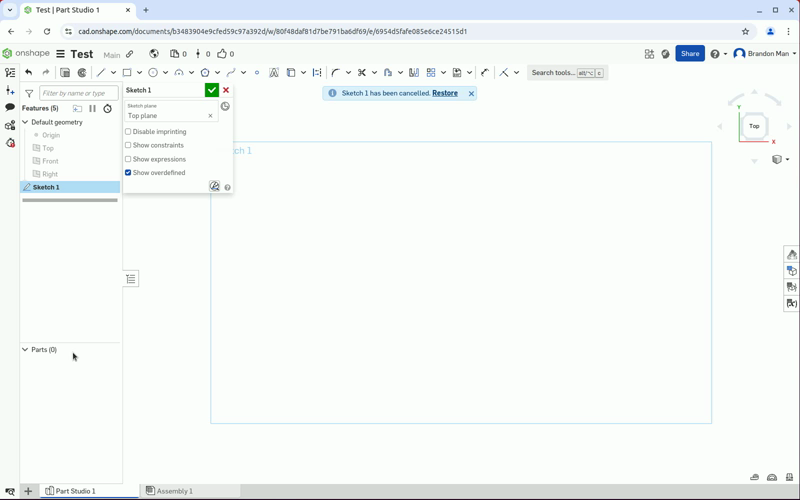
key(c)
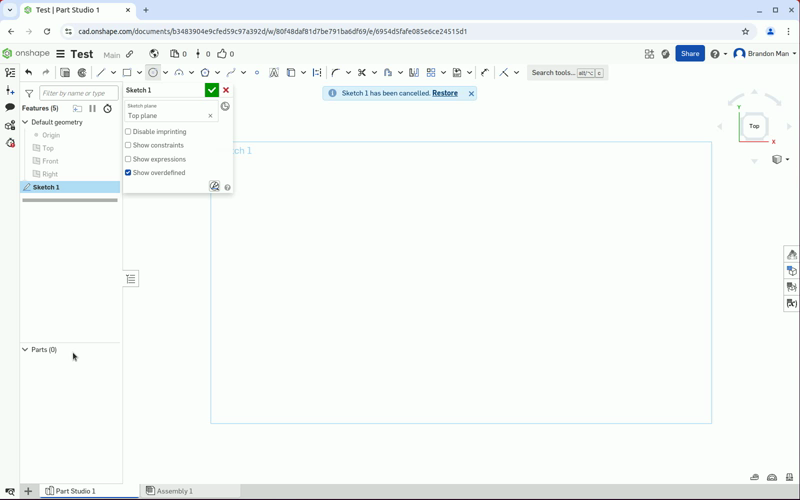
key_down(shift)
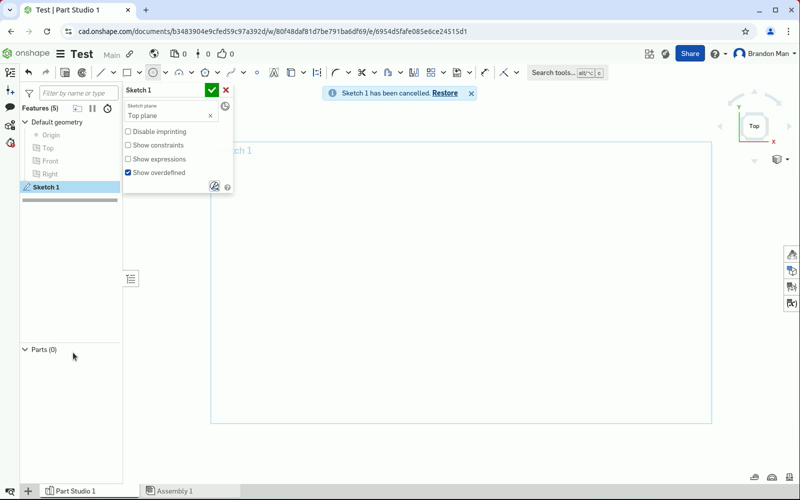
mouse_move(449, 300)
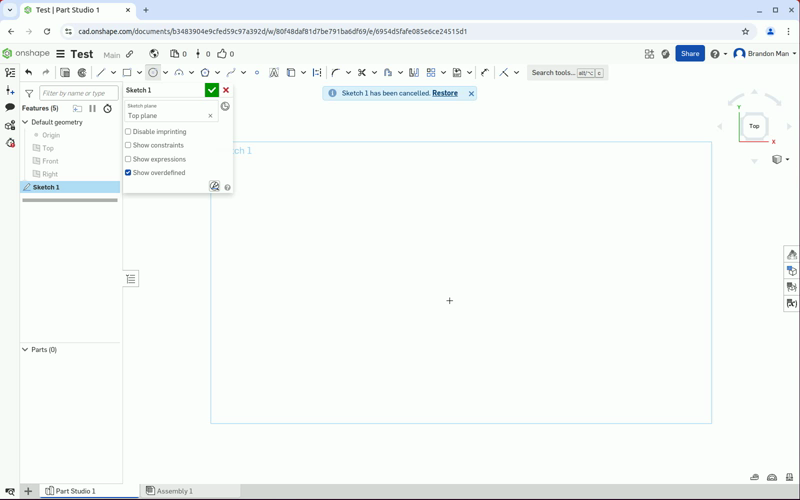
click(449, 300)
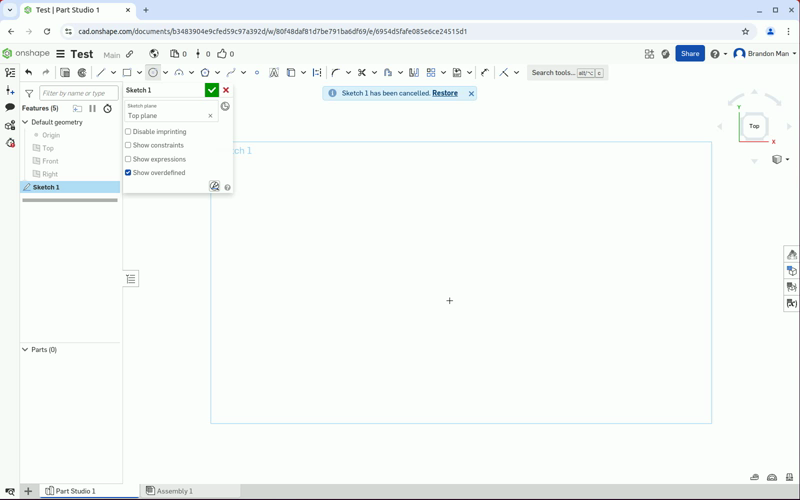
key_up(shift)
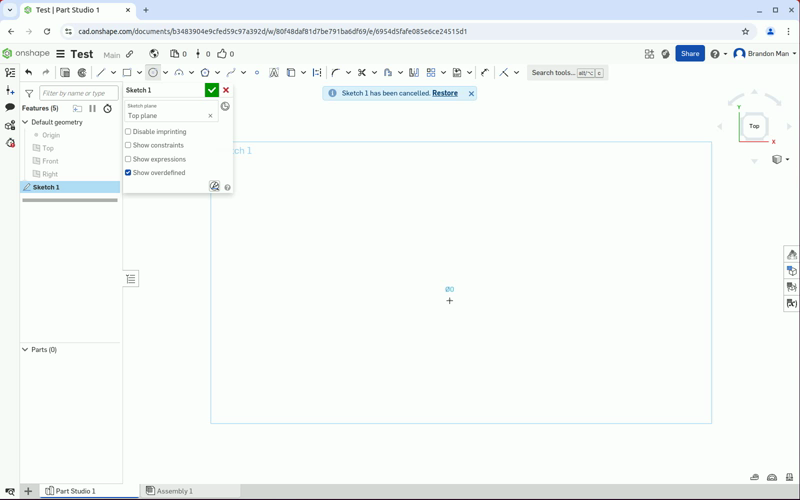
mouse_move(498, 300)
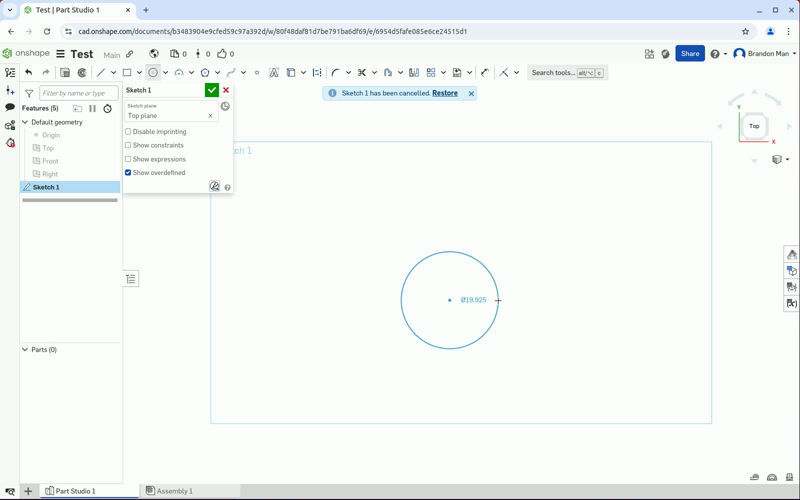
click(498, 300)
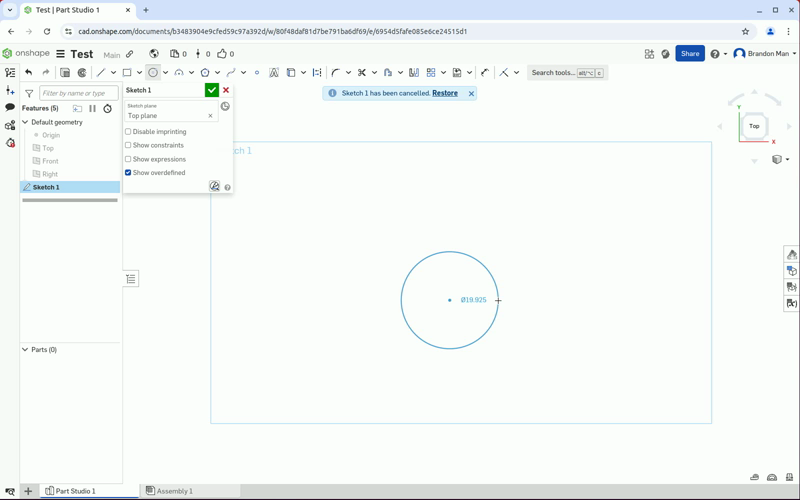
key(esc)
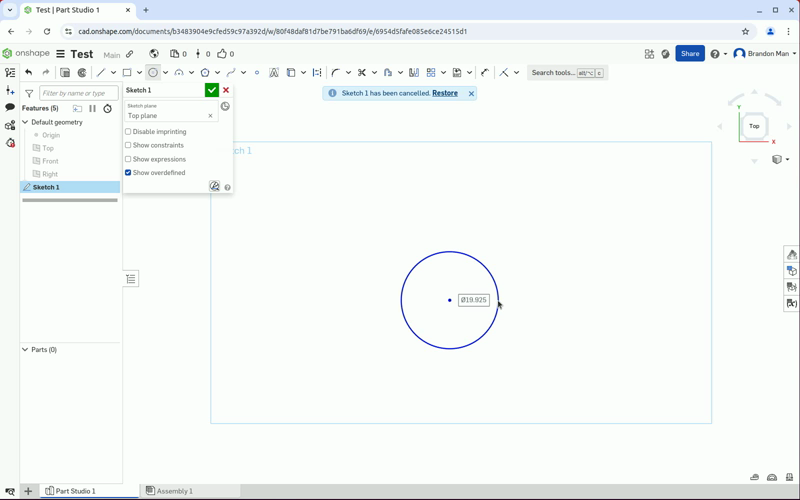
mouse_move(433, 298)
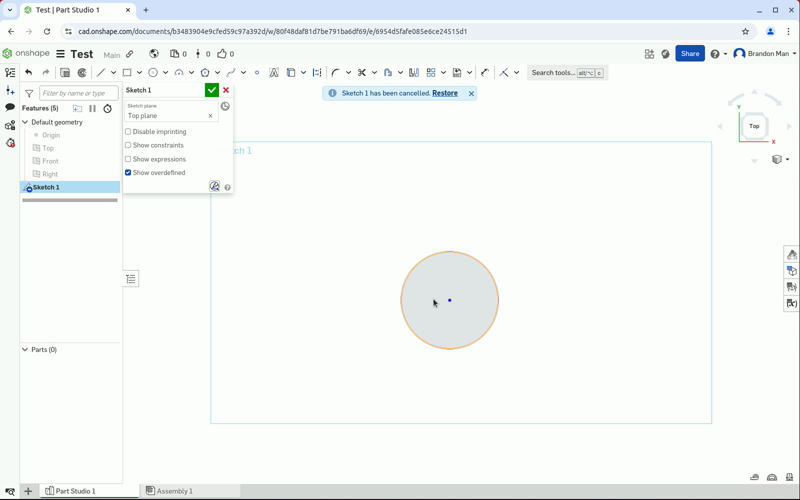
click(433, 298)
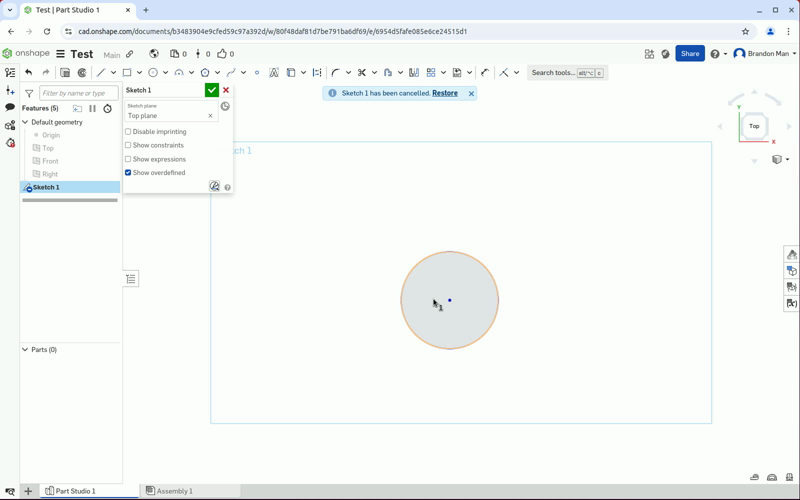
mouse_move(73, 352)
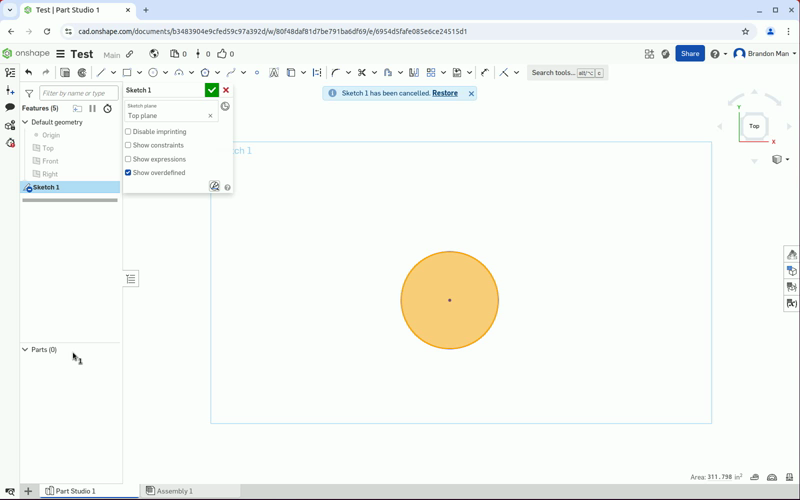
key(shift+y)
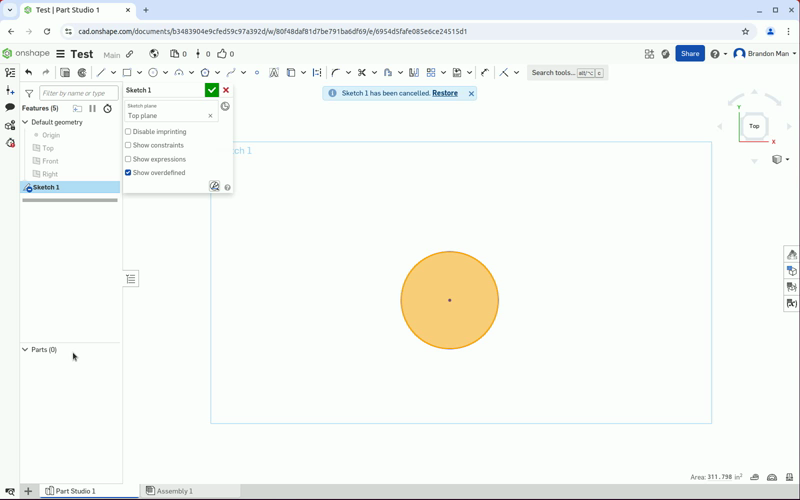
key(shift+e)
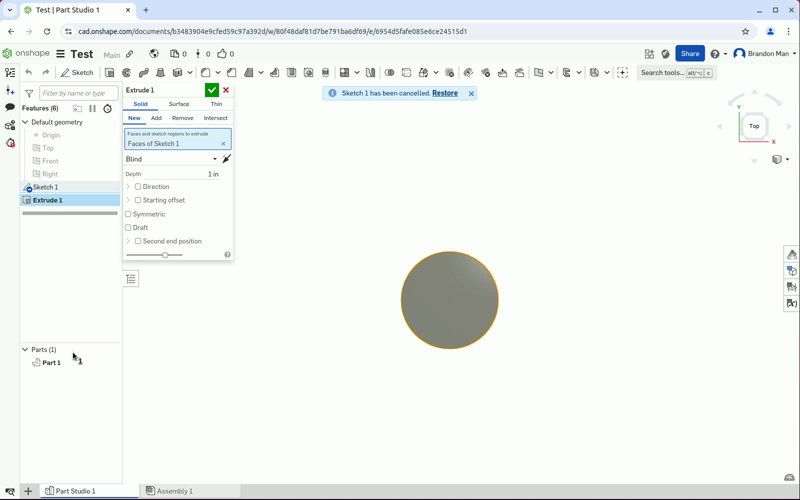
mouse_move(143, 106)
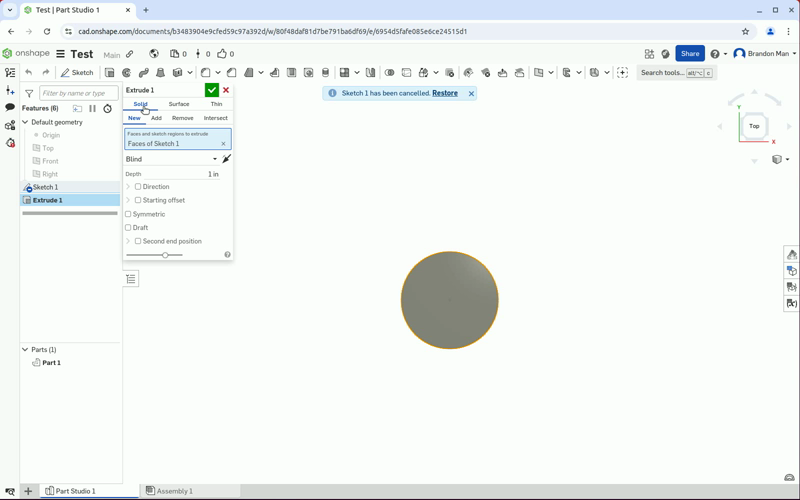
click(143, 106)
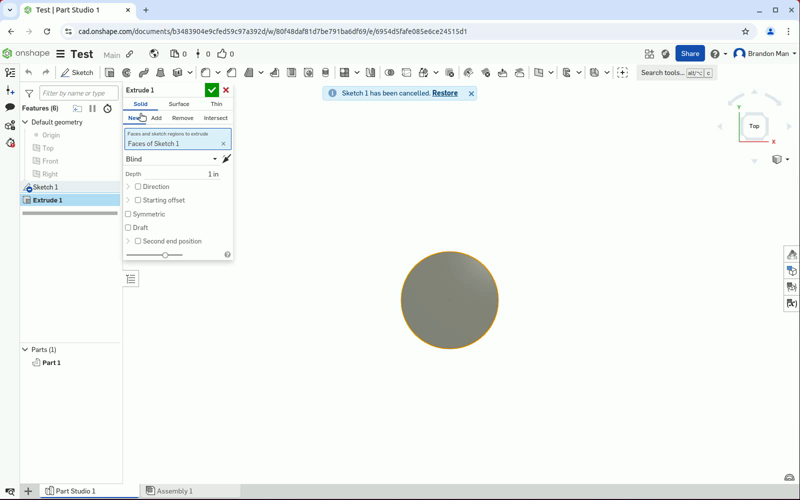
mouse_move(137, 120)
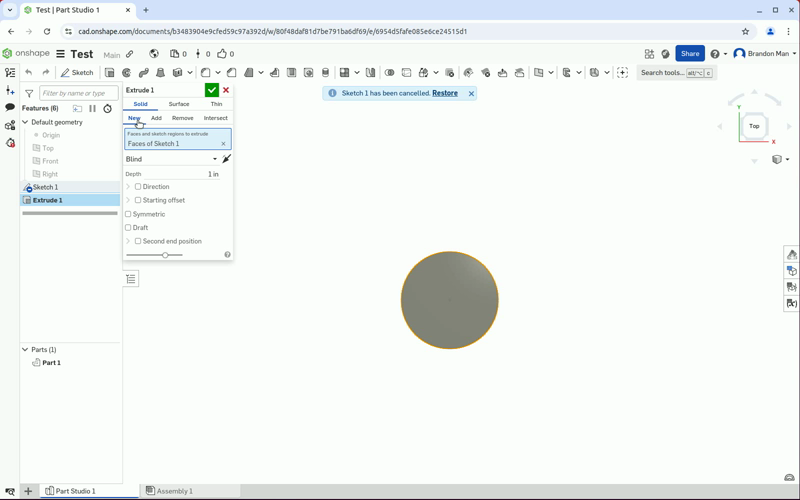
click(137, 120)
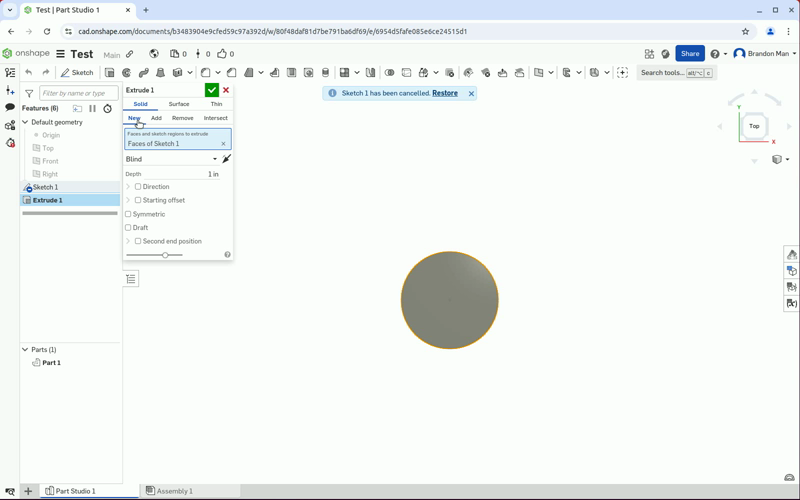
key(tab, 4)
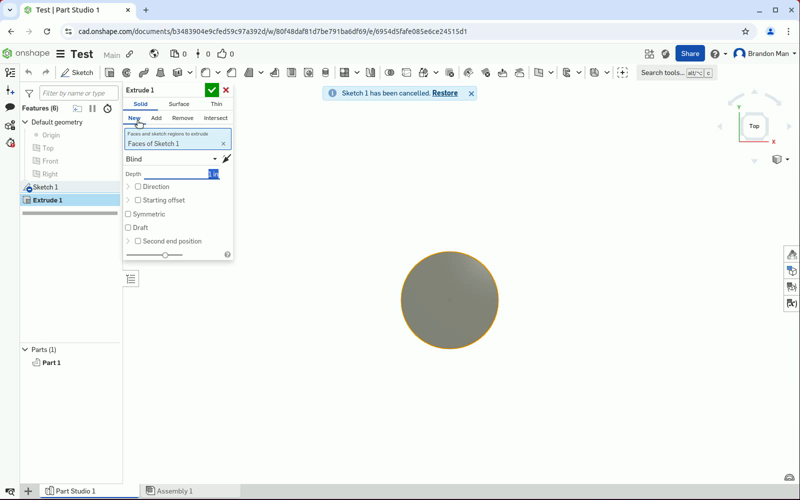
text(18.294)
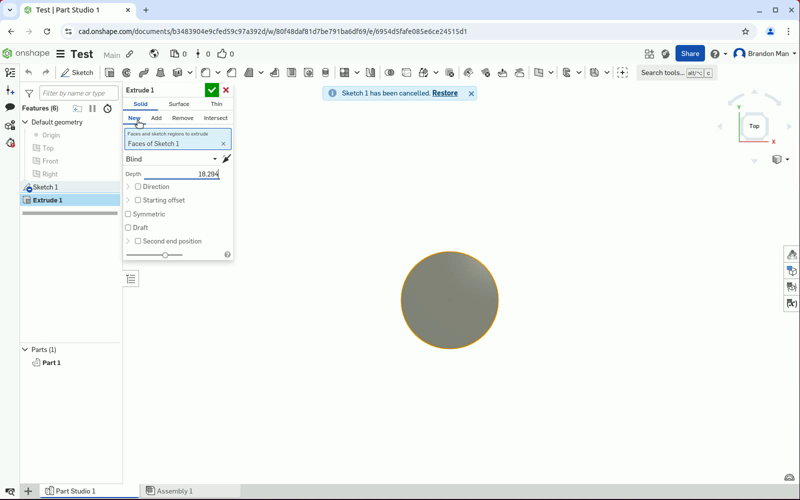
key(enter)
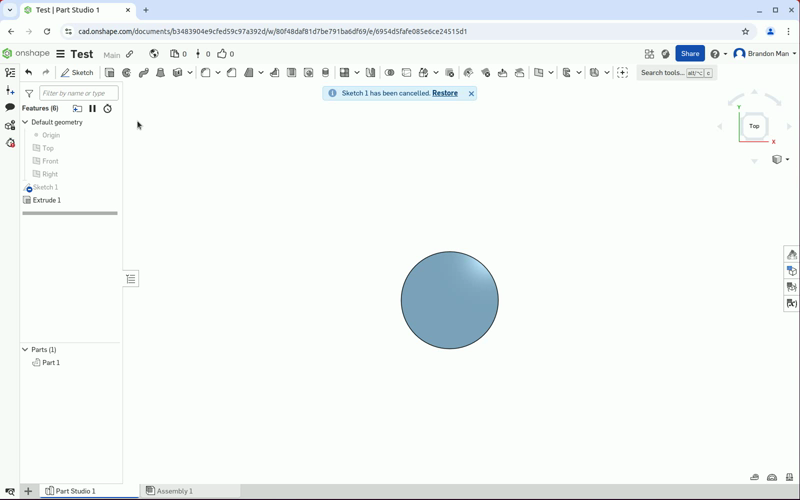
key(shift+h)
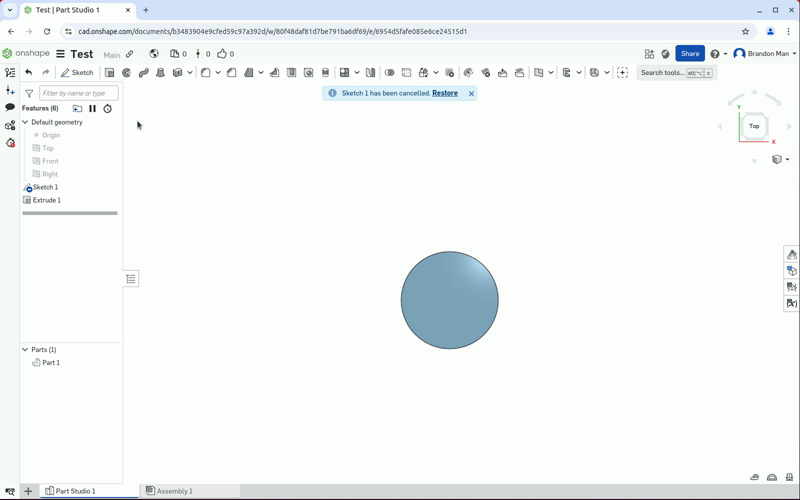
key(shift+h)
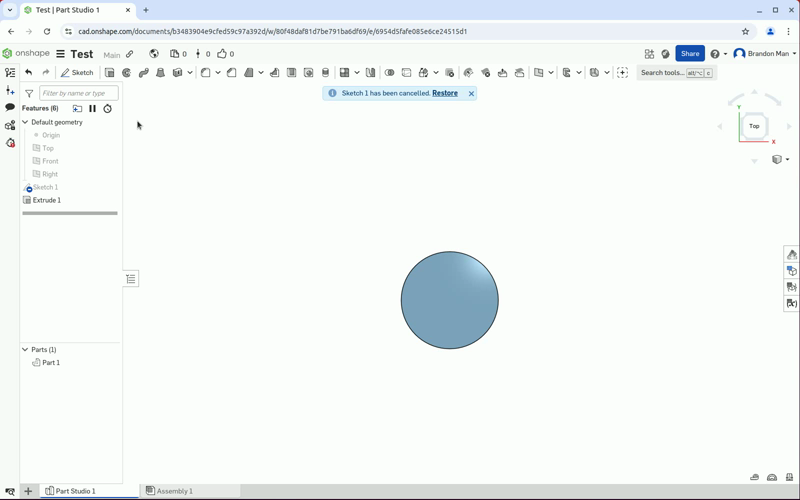
mouse_move(73, 189)
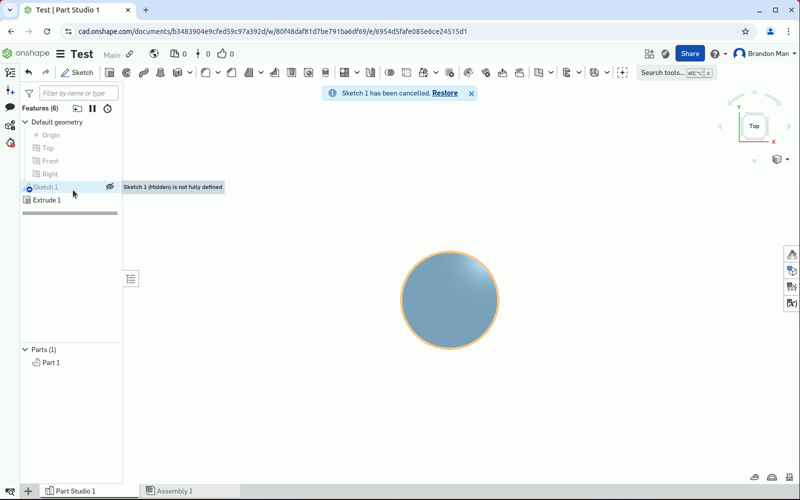
click(73, 189)
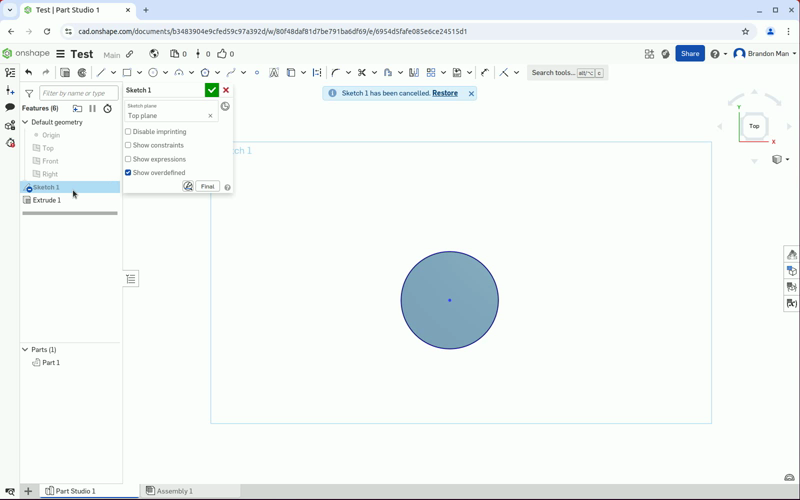
mouse_move(229, 92)
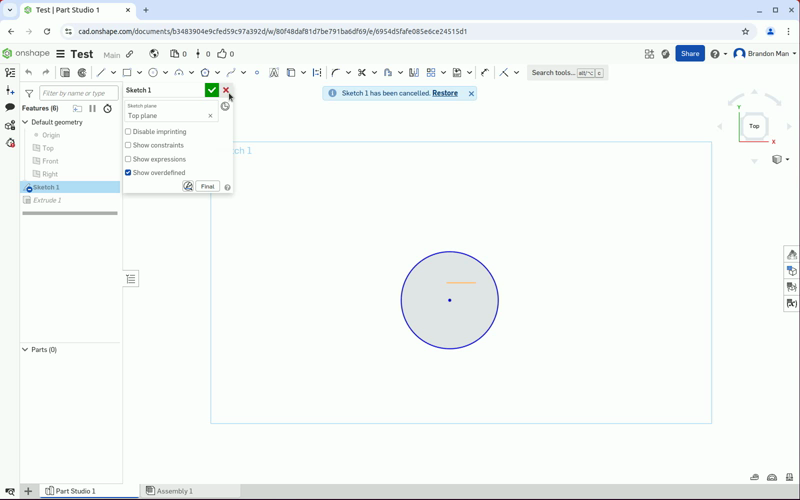
click(229, 92)
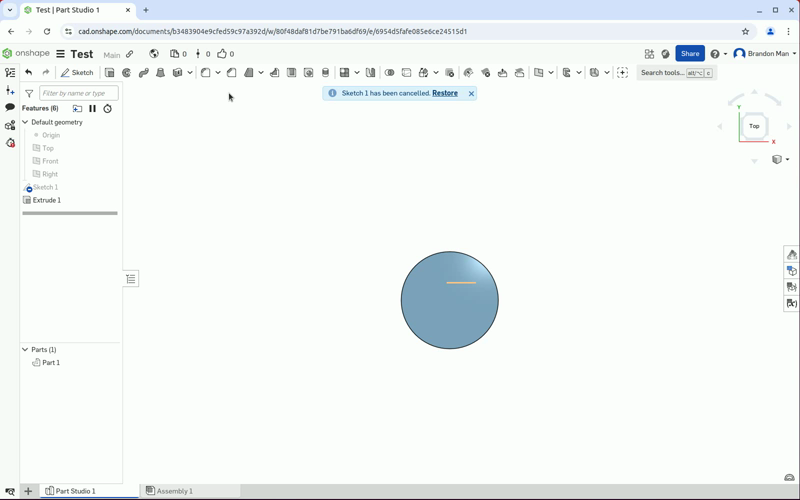
mouse_move(541, 75)
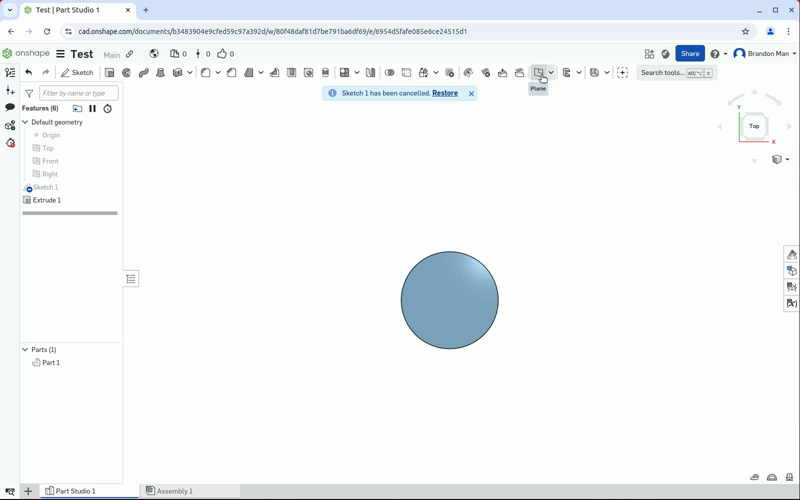
click(541, 75)
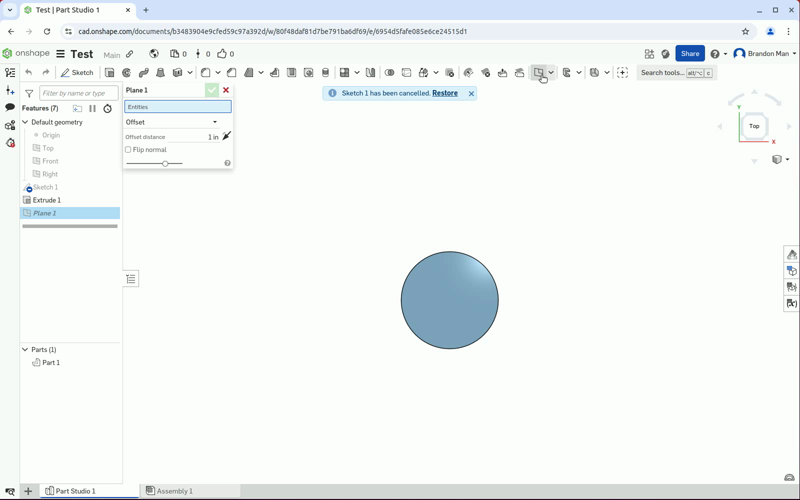
mouse_move(73, 150)
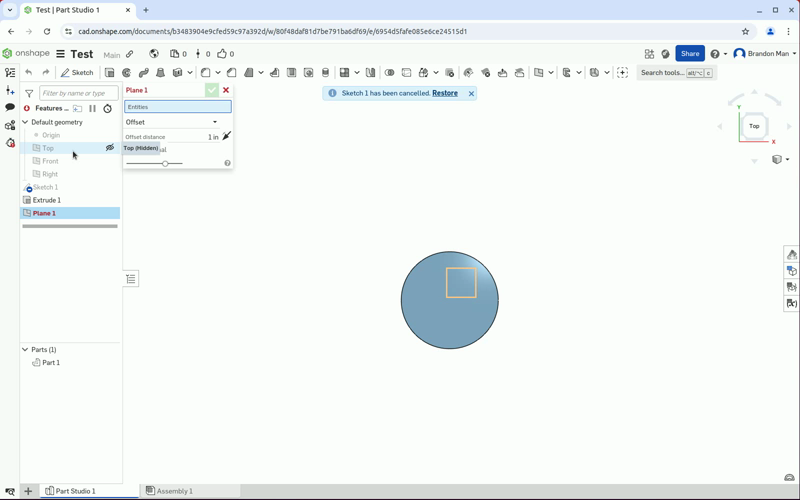
click(73, 150)
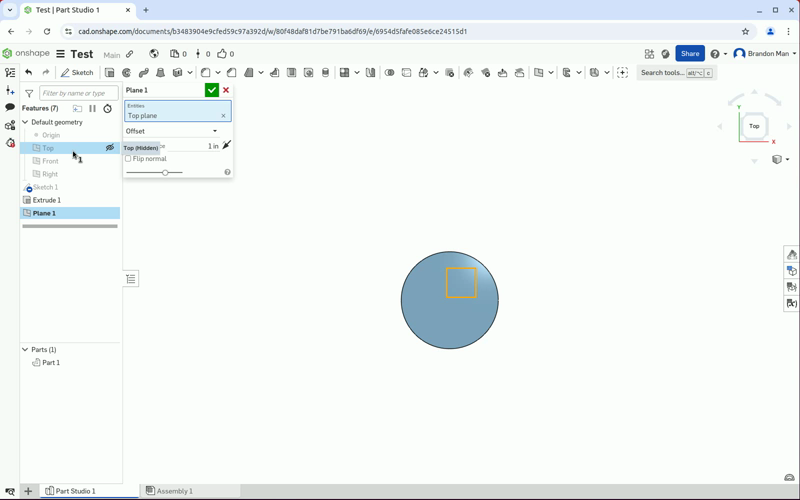
key(tab, 2)
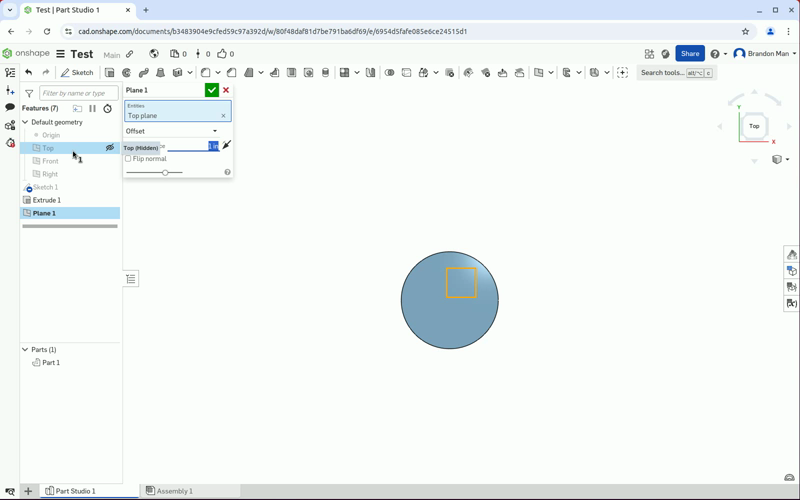
text(18.302)
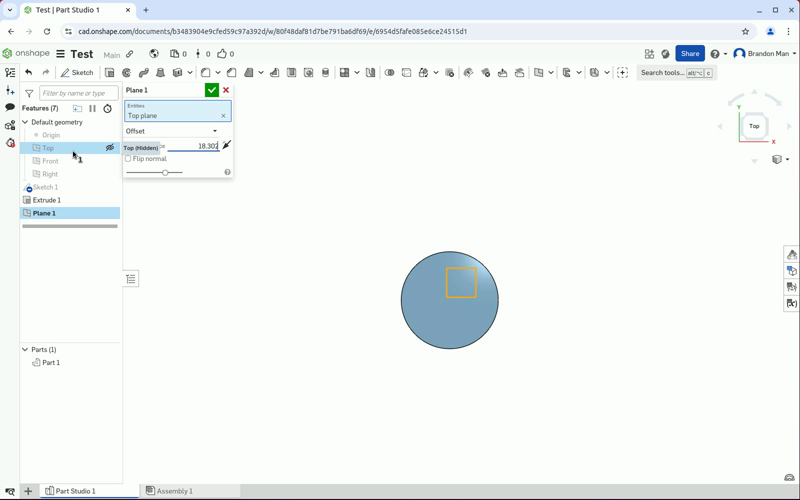
key(enter, 2)
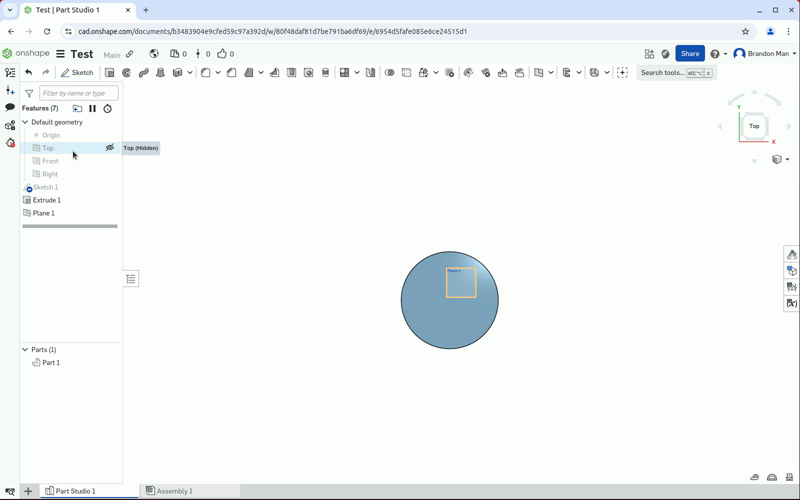
key(shift+s)
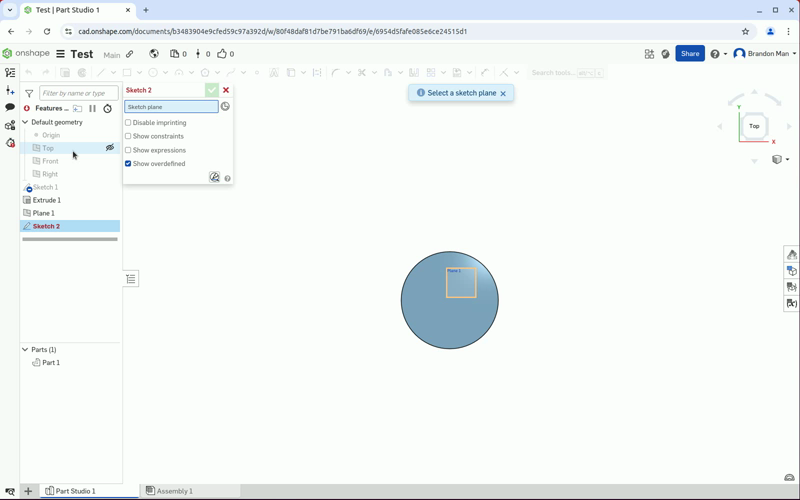
mouse_move(73, 215)
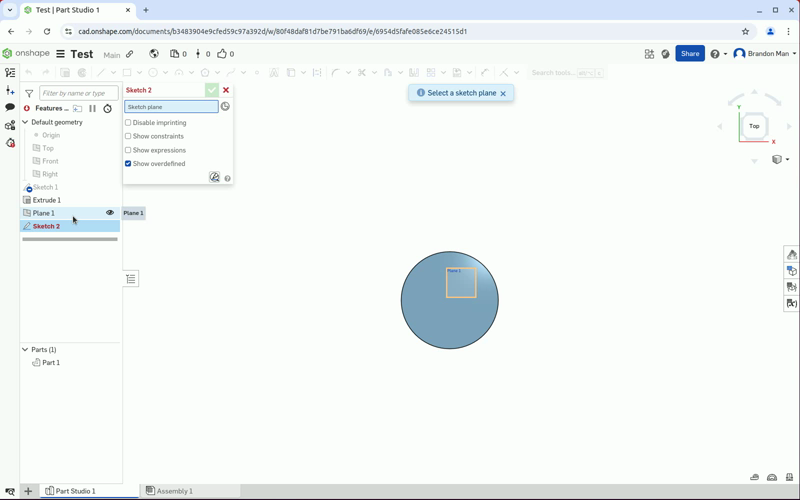
click(73, 215)
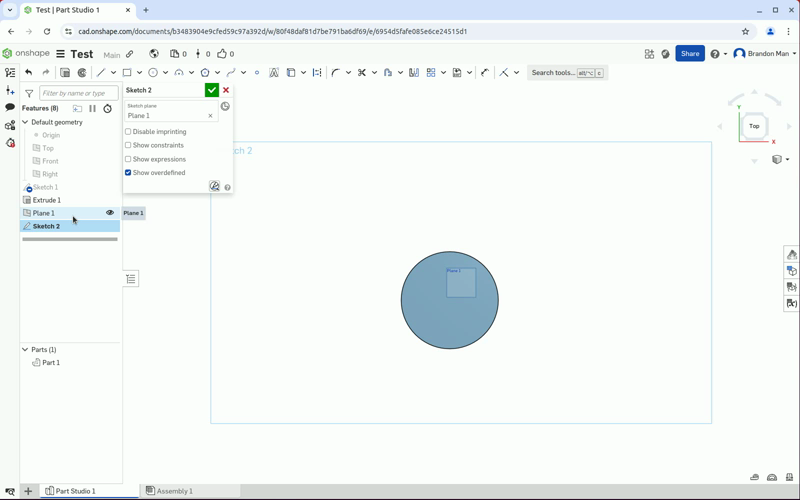
mouse_move(73, 352)
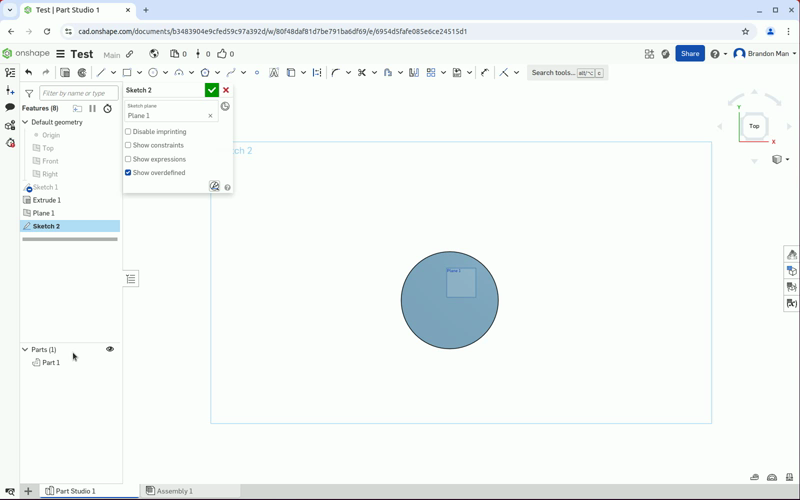
key(y)
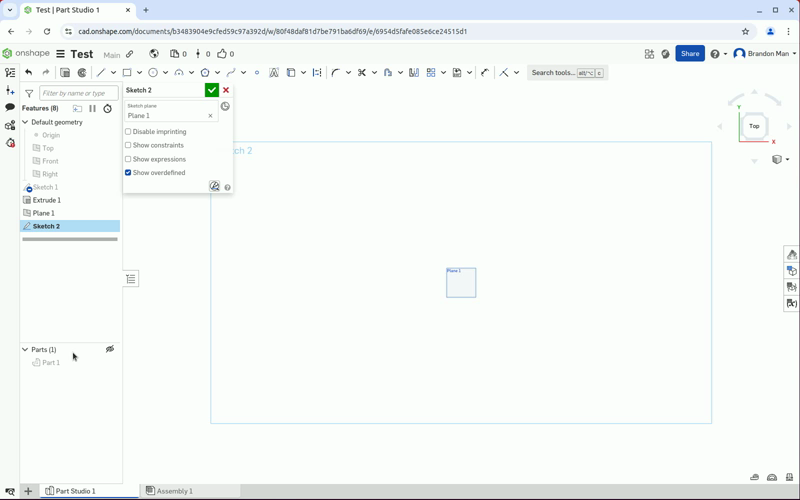
key(c)
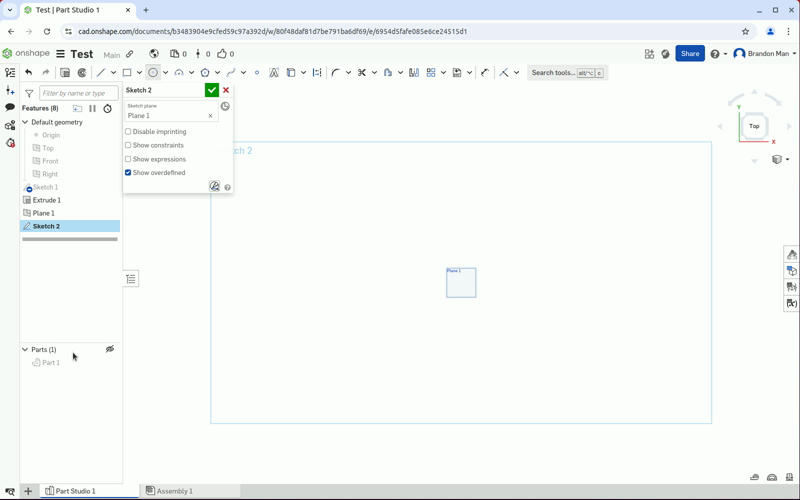
key_down(shift)
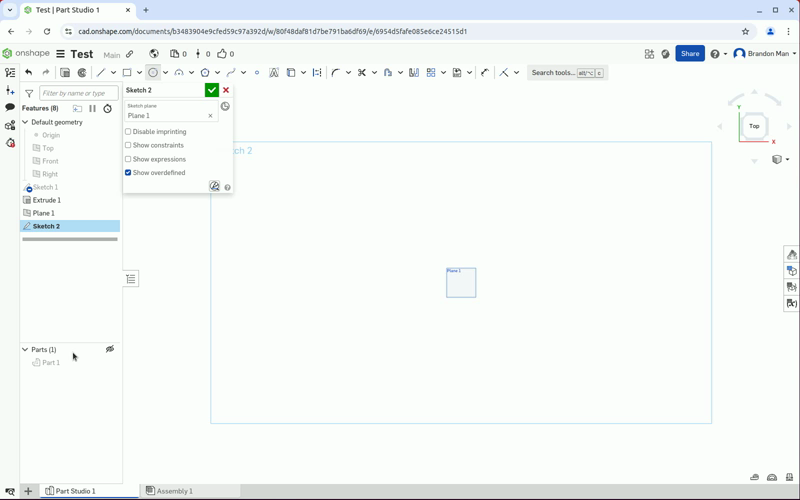
mouse_move(449, 300)
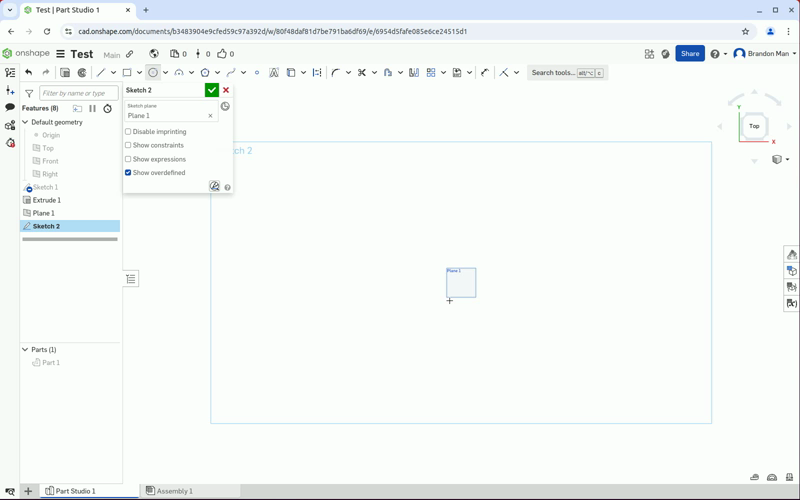
click(449, 300)
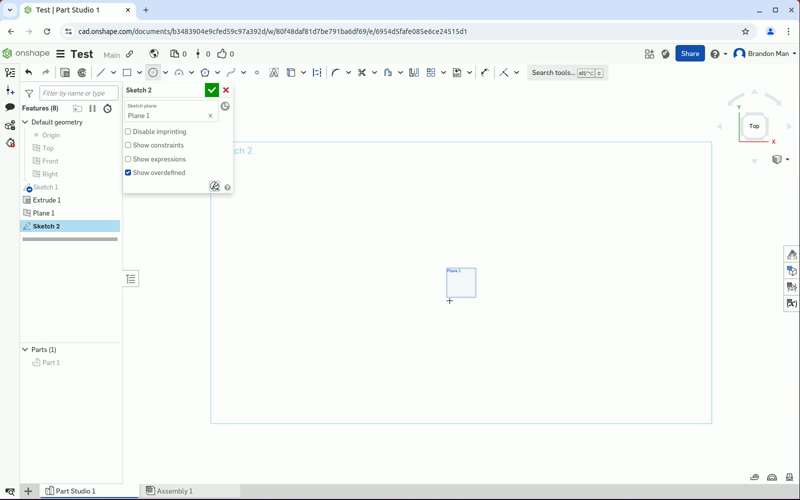
key_up(shift)
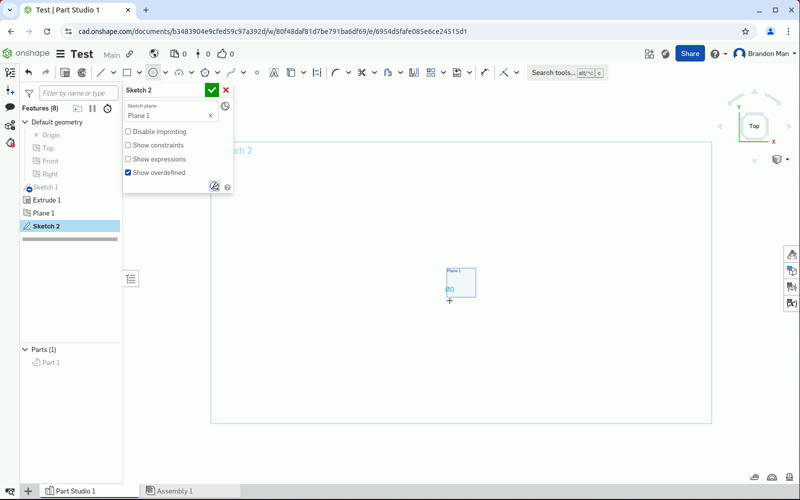
mouse_move(466, 300)
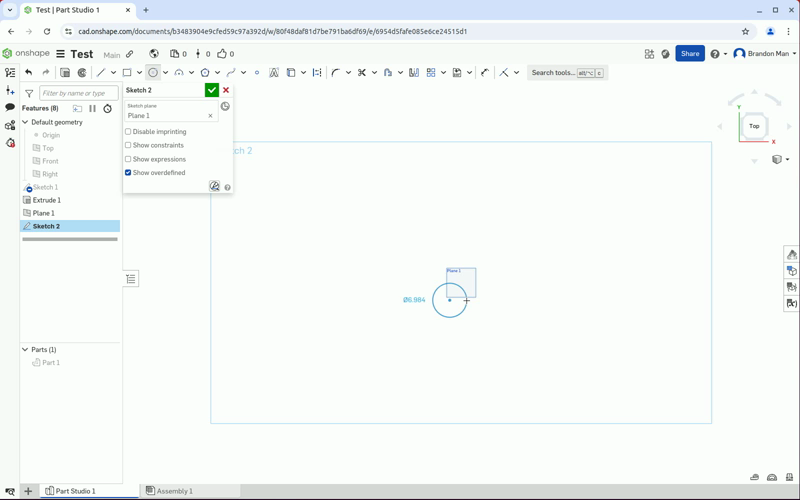
click(466, 300)
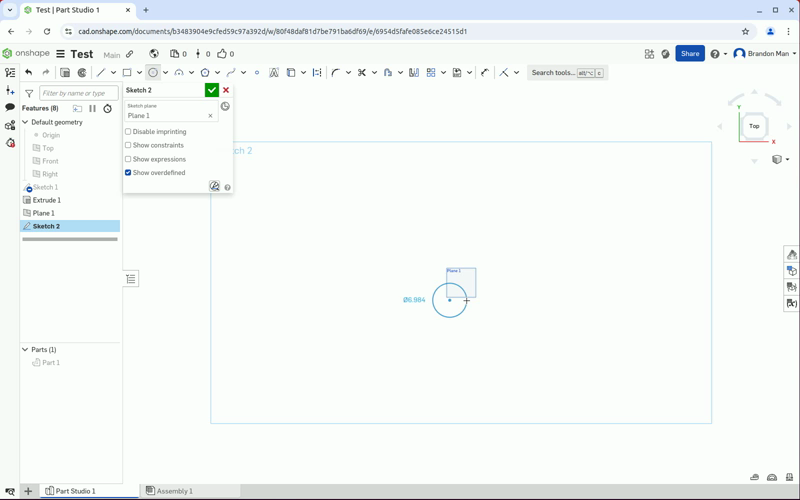
key(esc)
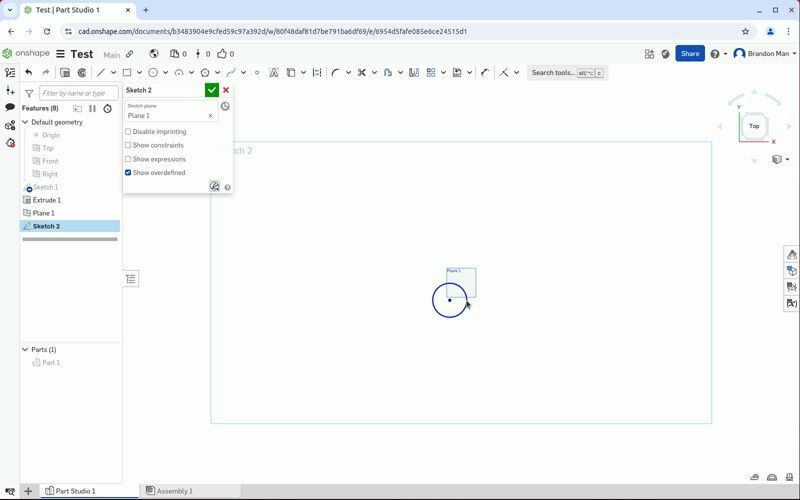
mouse_move(450, 290)
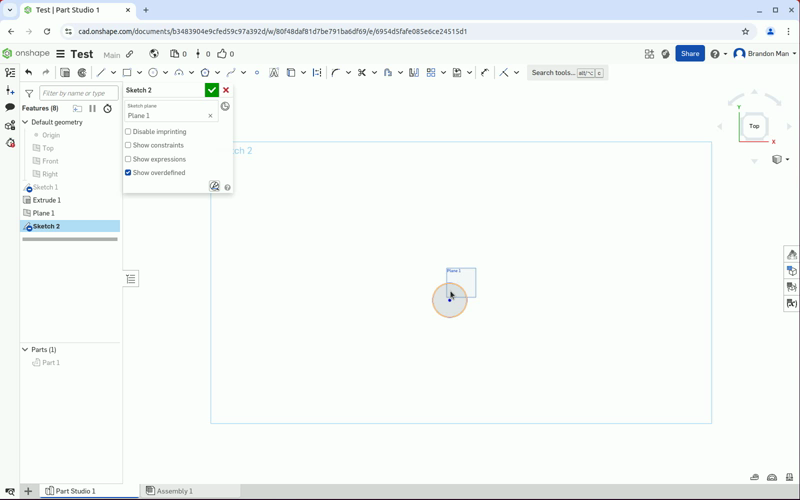
scroll(6)
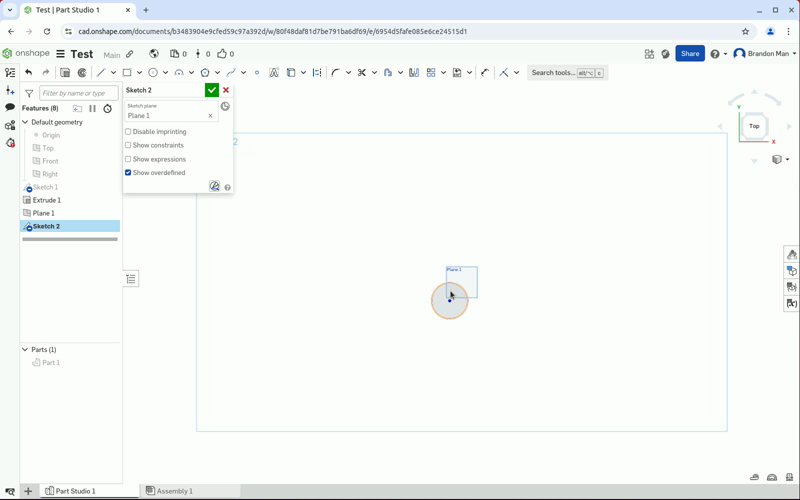
scroll(6)
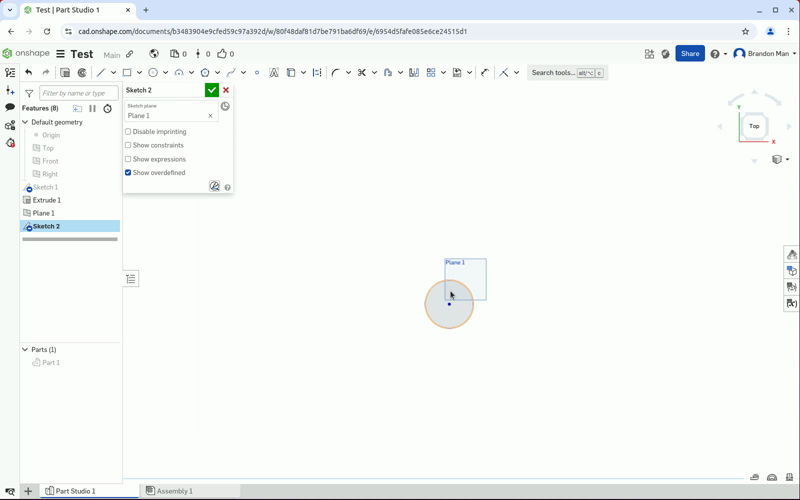
scroll(6)
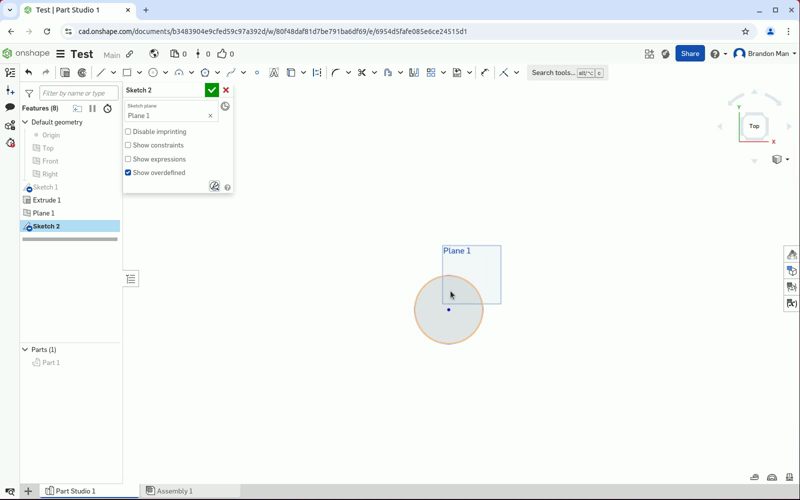
scroll(6)
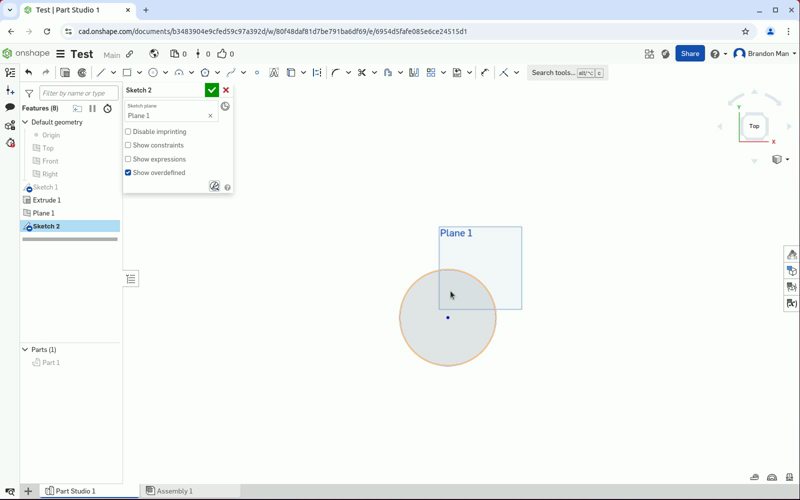
scroll(6)
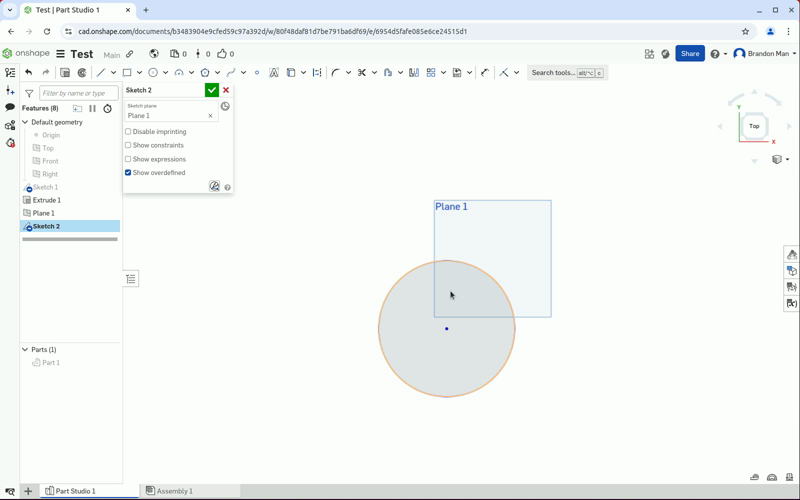
scroll(6)
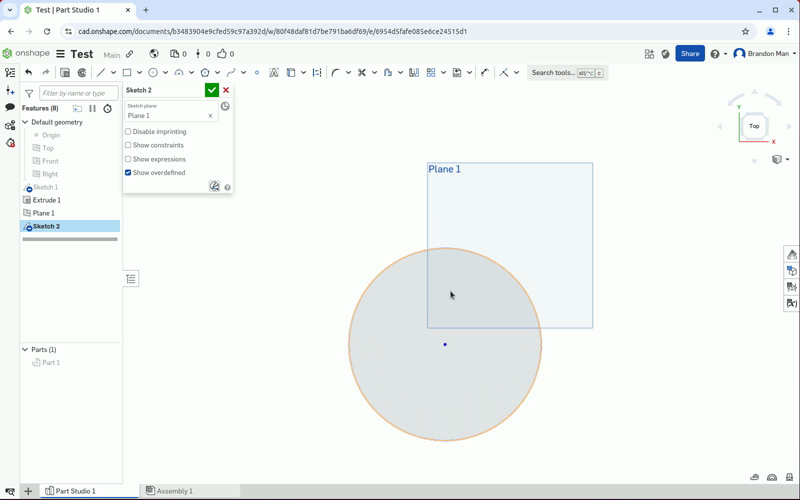
scroll(6)
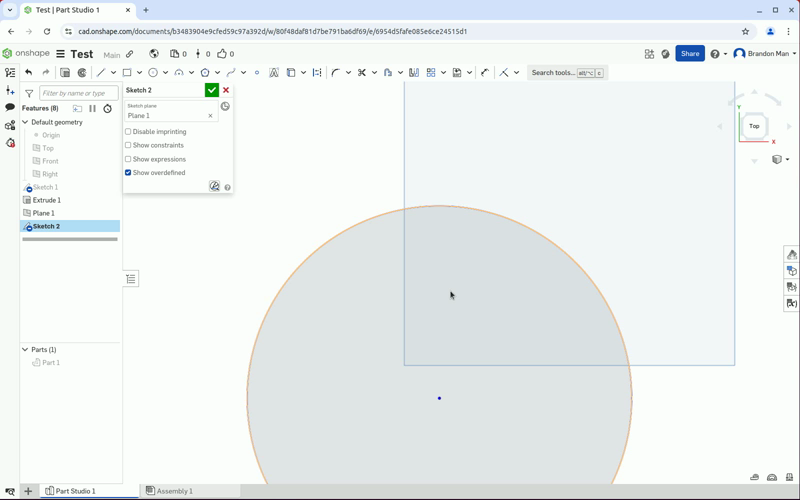
click(450, 290)
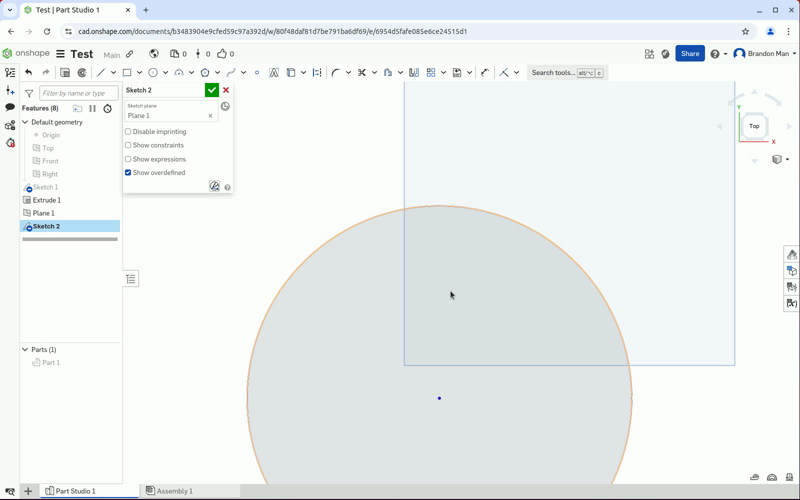
scroll(-6)
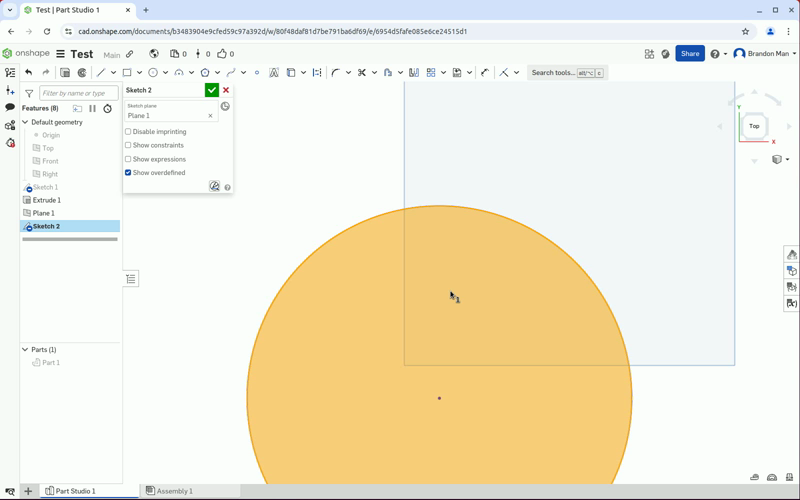
scroll(-6)
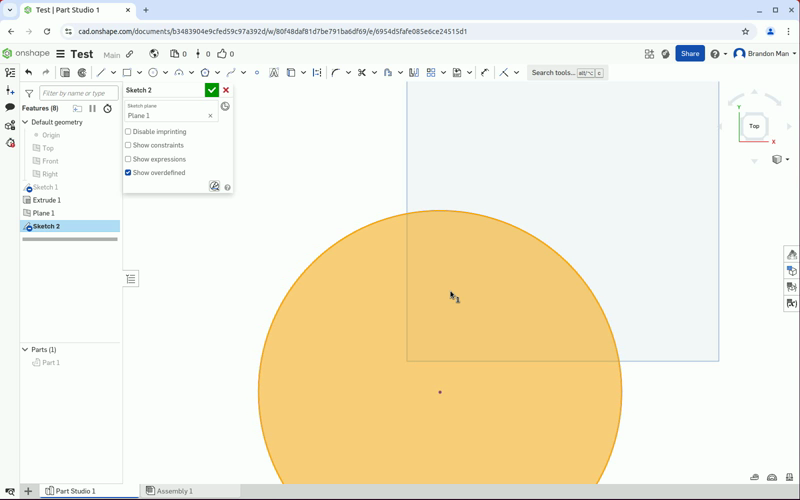
scroll(-6)
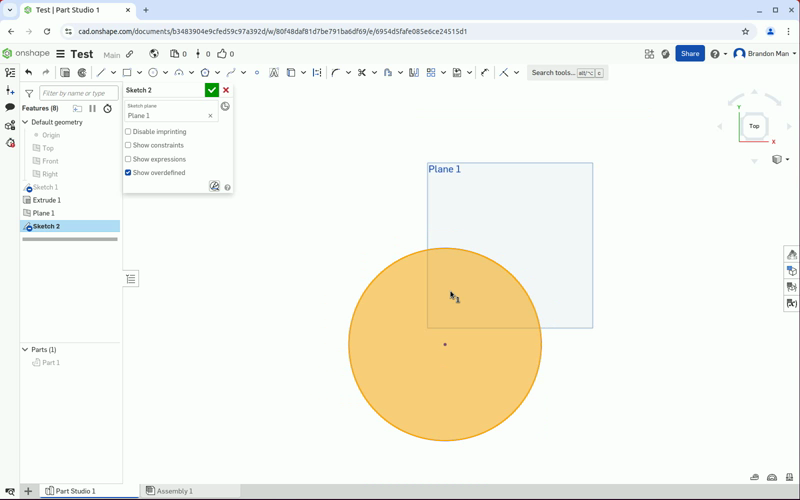
scroll(-6)
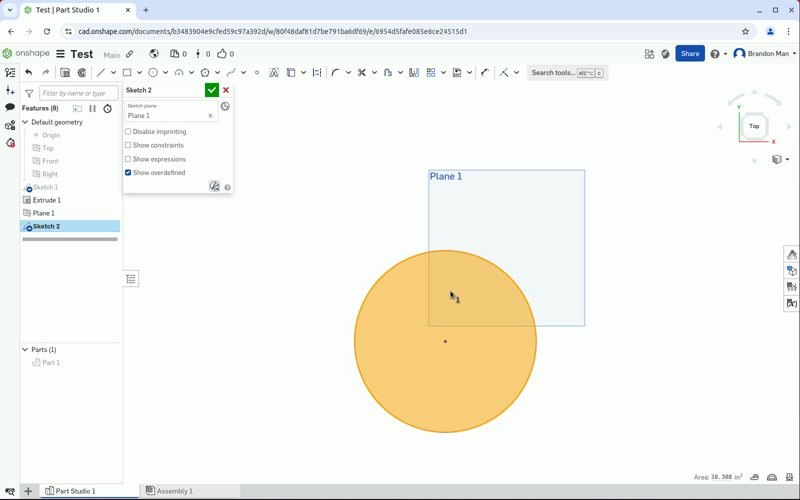
scroll(-6)
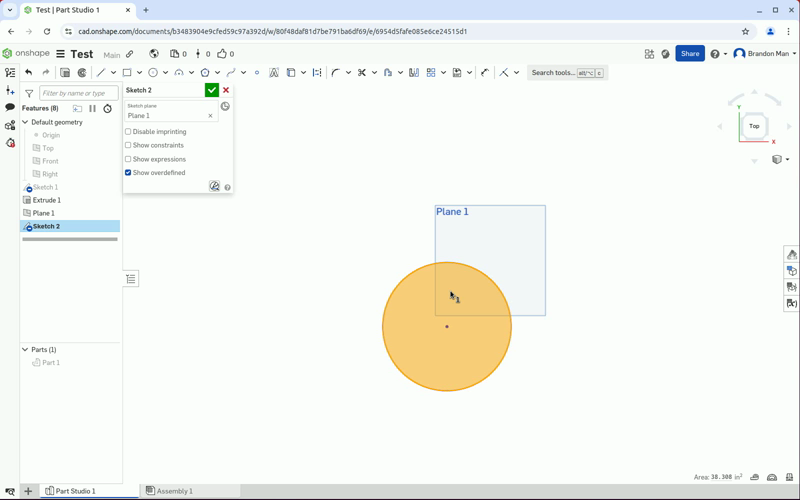
scroll(-6)
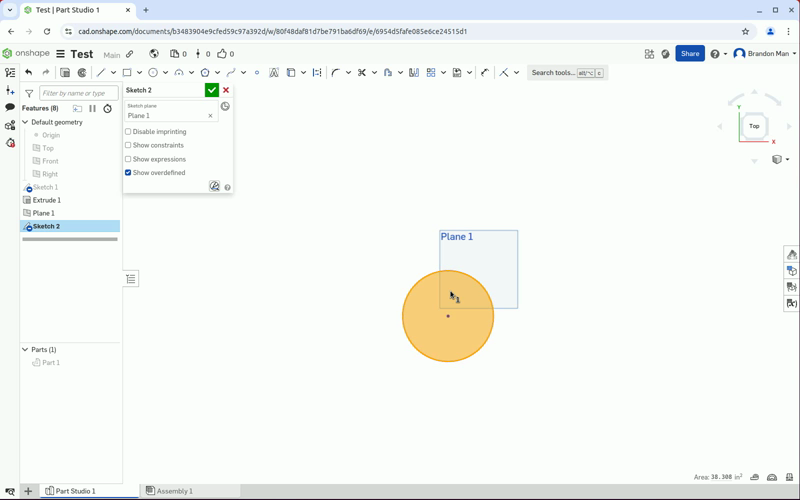
scroll(-6)
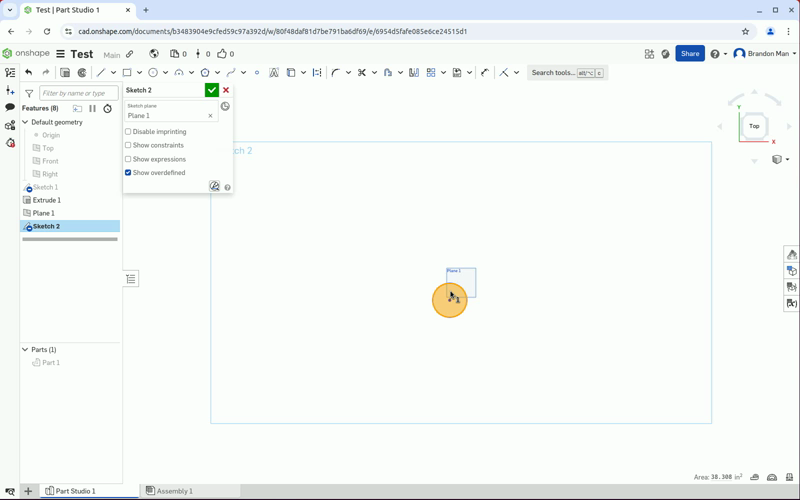
mouse_move(73, 352)
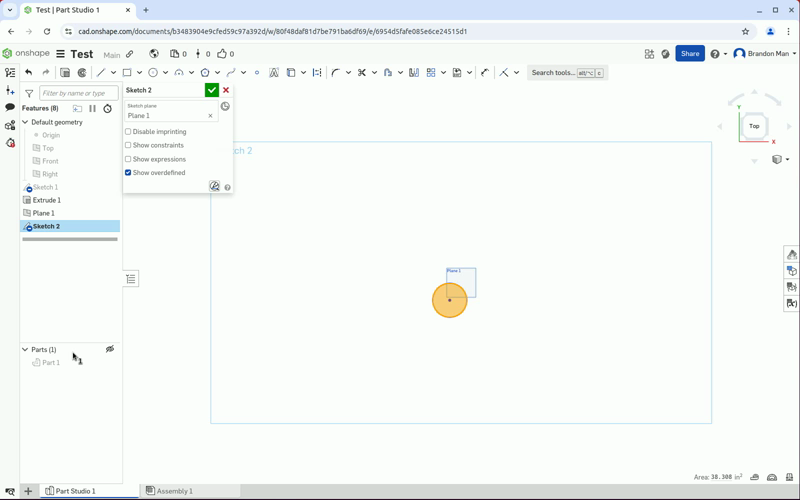
key(shift+y)
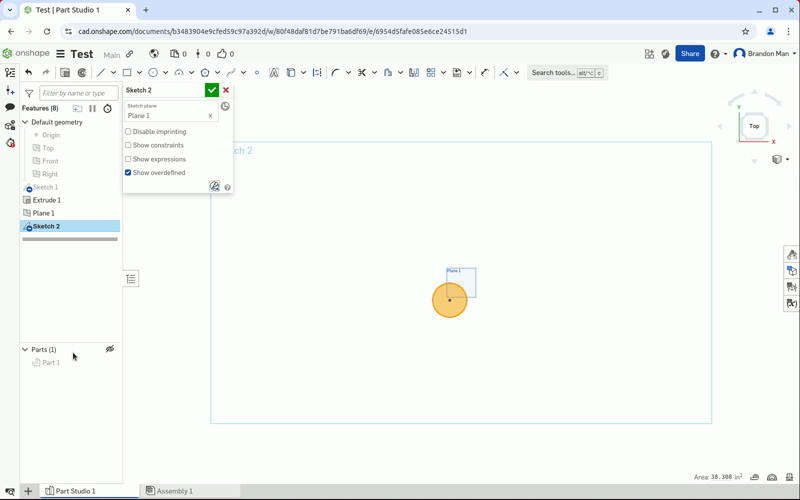
key(shift+e)
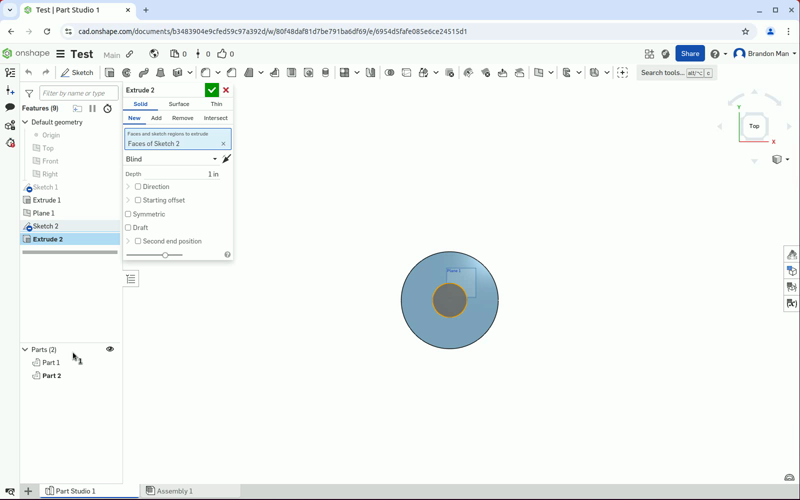
mouse_move(143, 106)
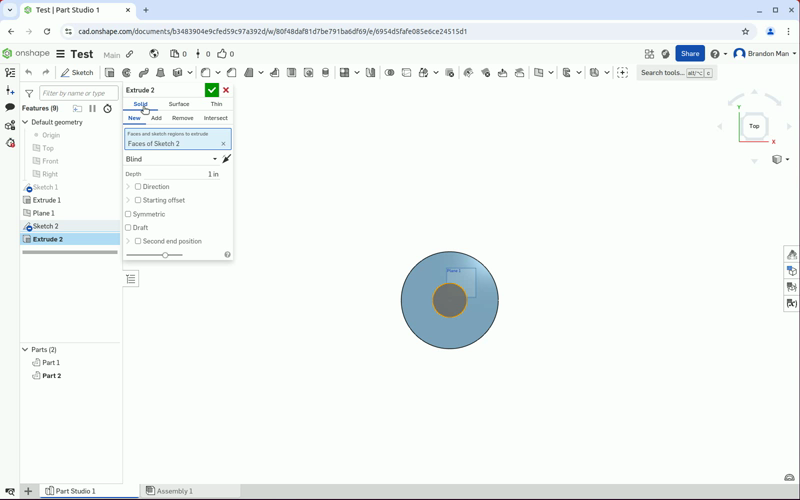
click(143, 106)
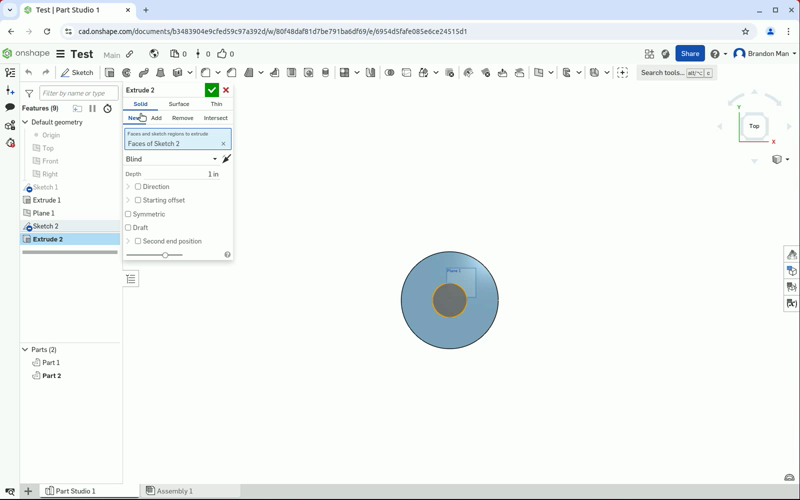
mouse_move(137, 120)
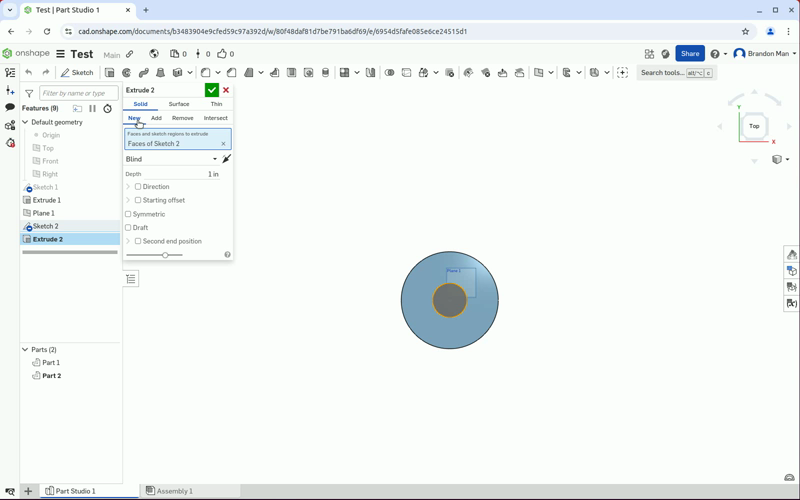
click(137, 120)
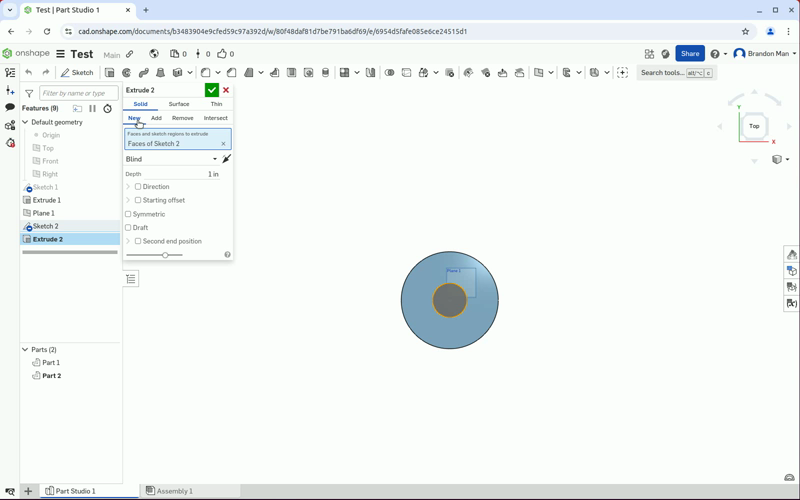
key(tab, 4)
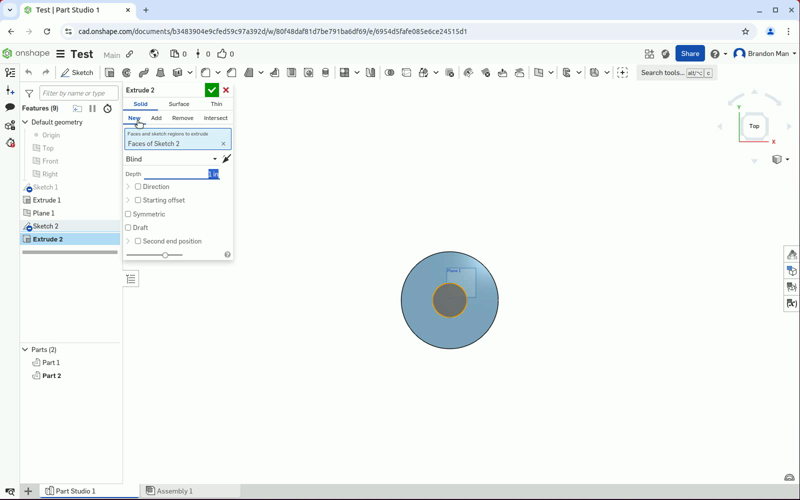
text(0.241)
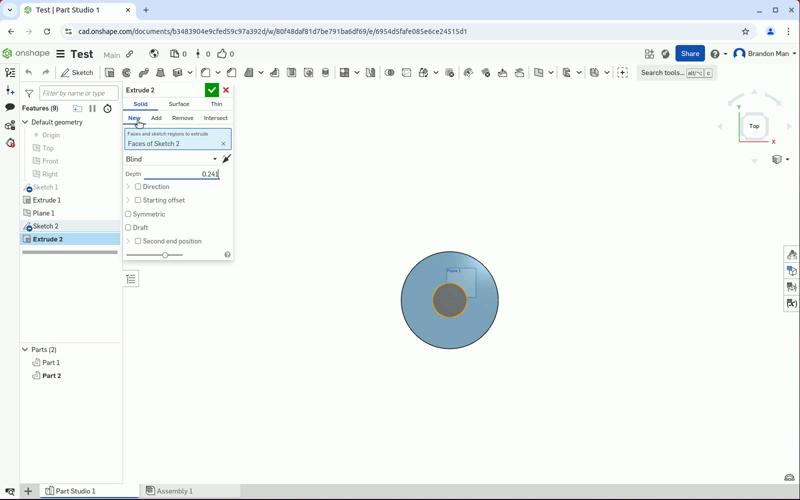
key(enter)
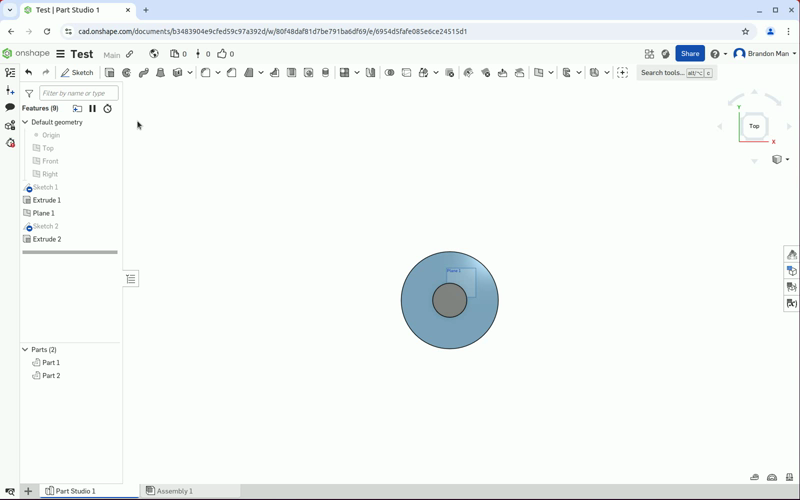
key(shift+h)
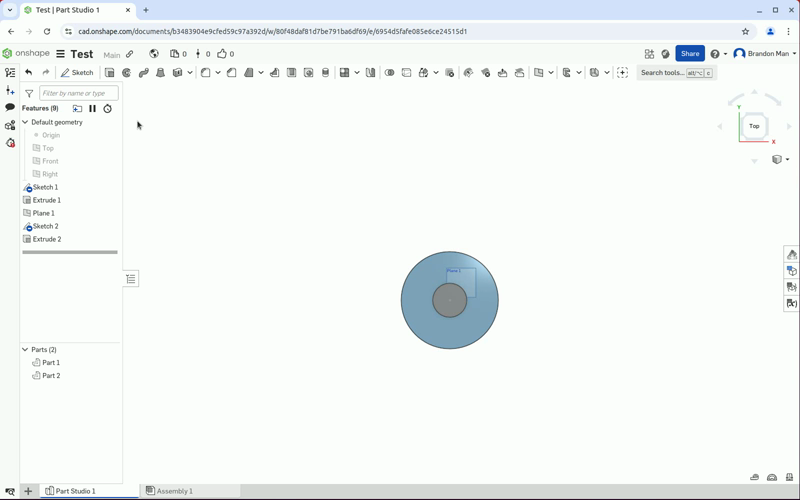
key(shift+h)
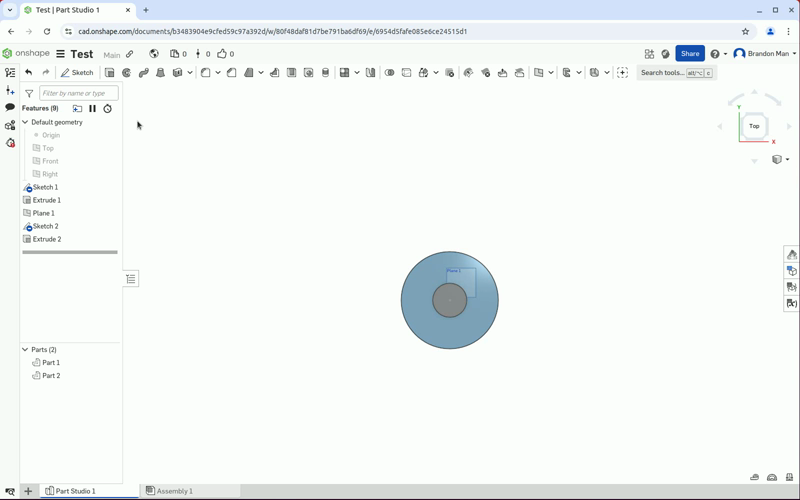
key(shift+7)
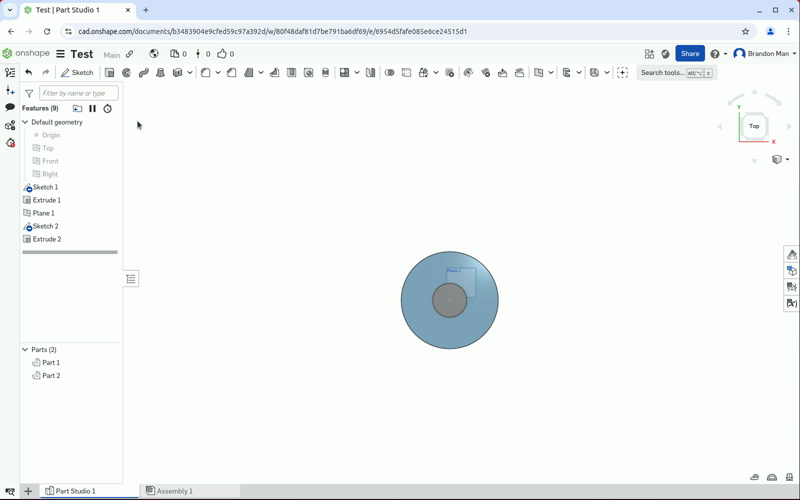
key(up, 3)
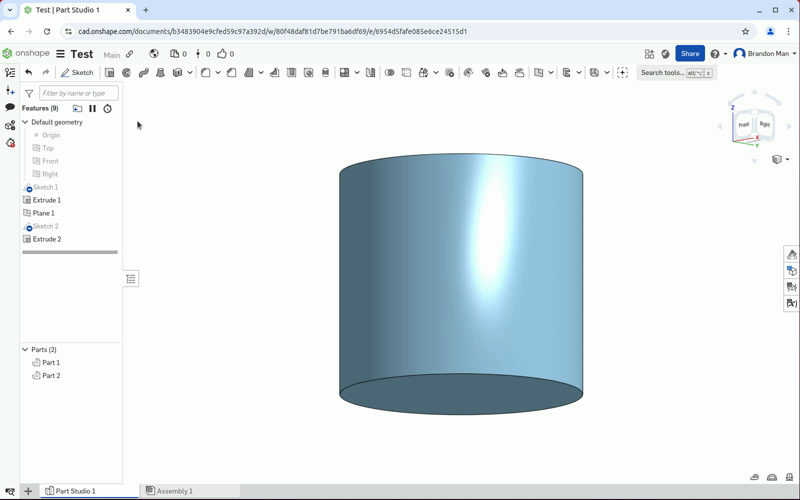
key(left, 3)
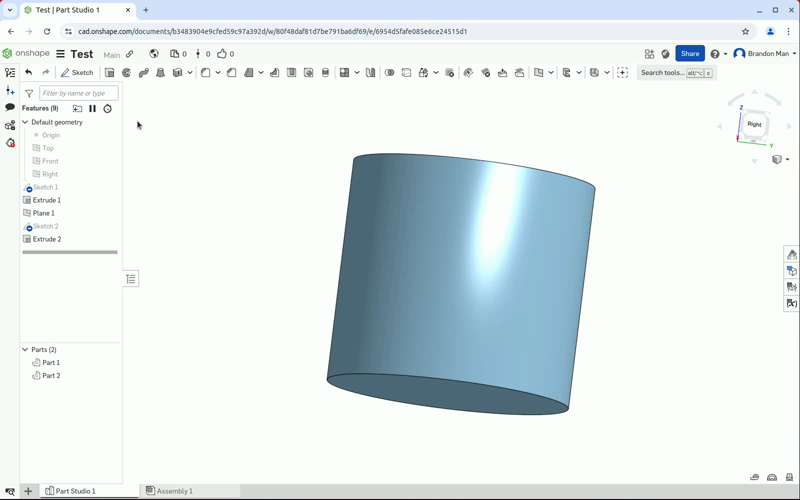
key(right, 3)
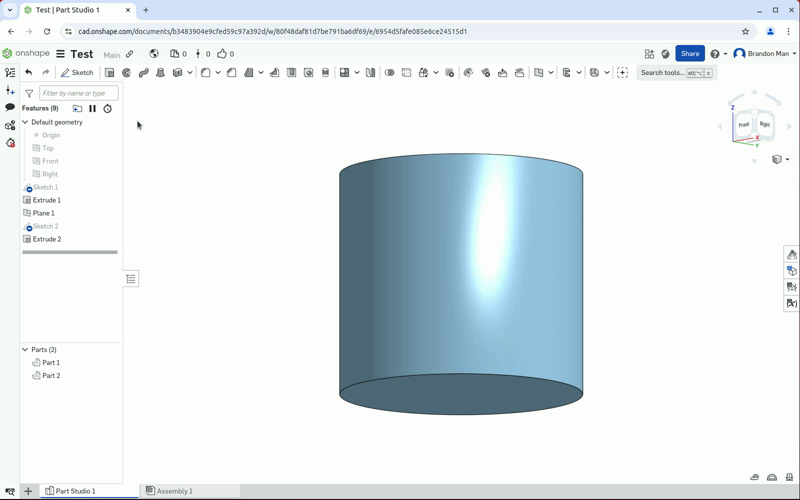
key(down, 3)
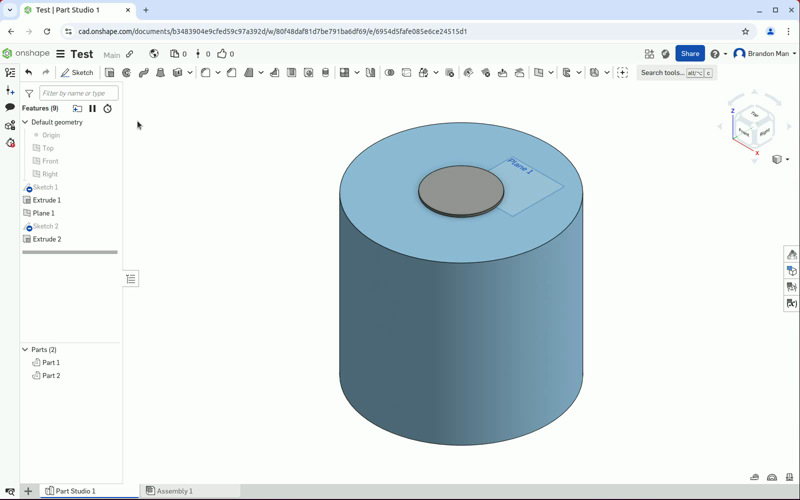
mouse_move(73, 189)
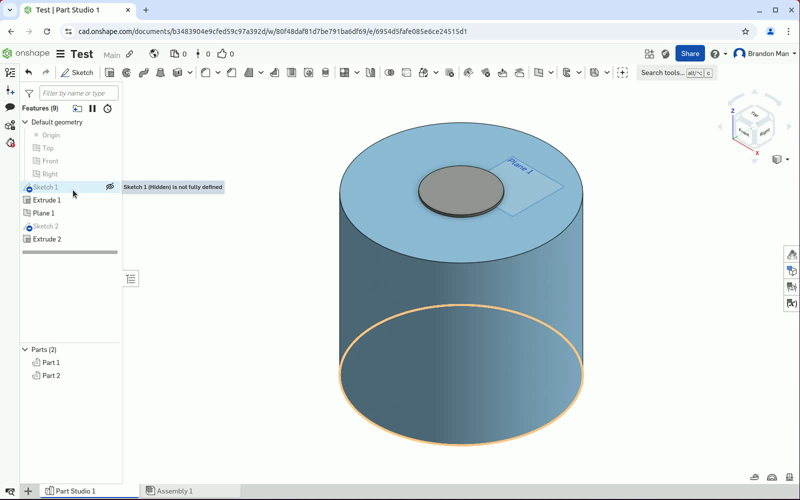
click(73, 189)